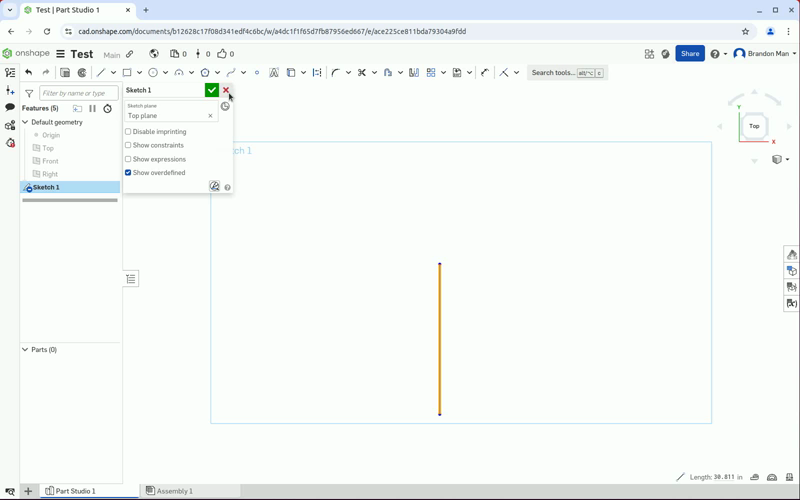
key(shift+h)
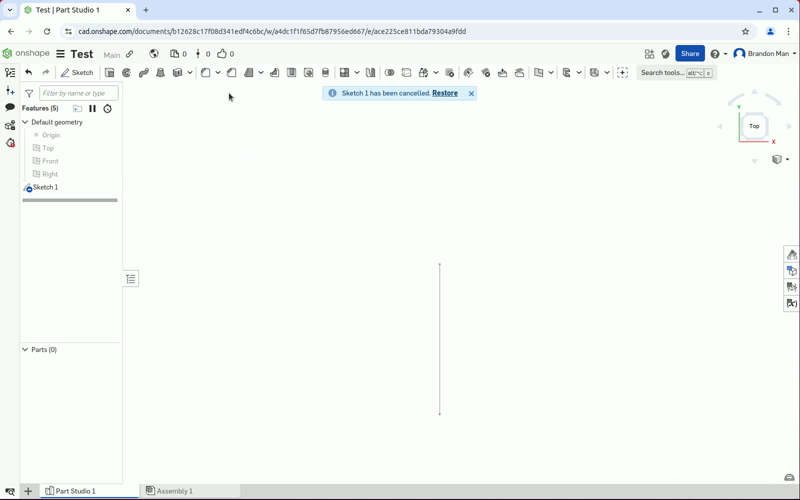
key(shift+s)
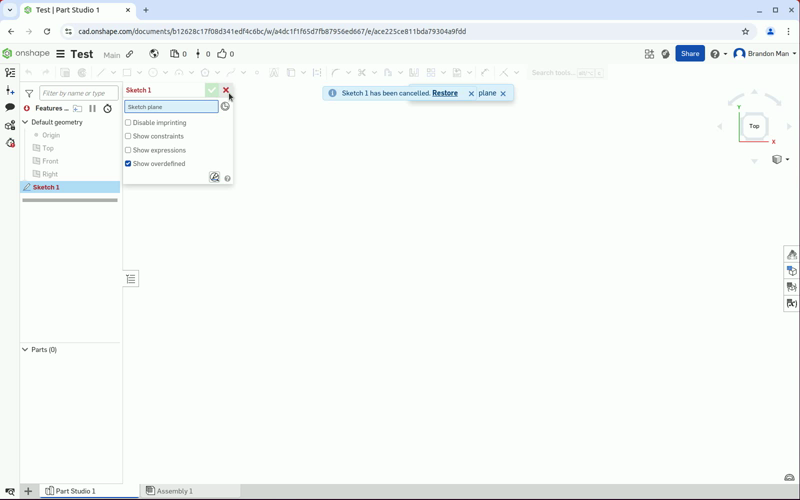
mouse_move(73, 150)
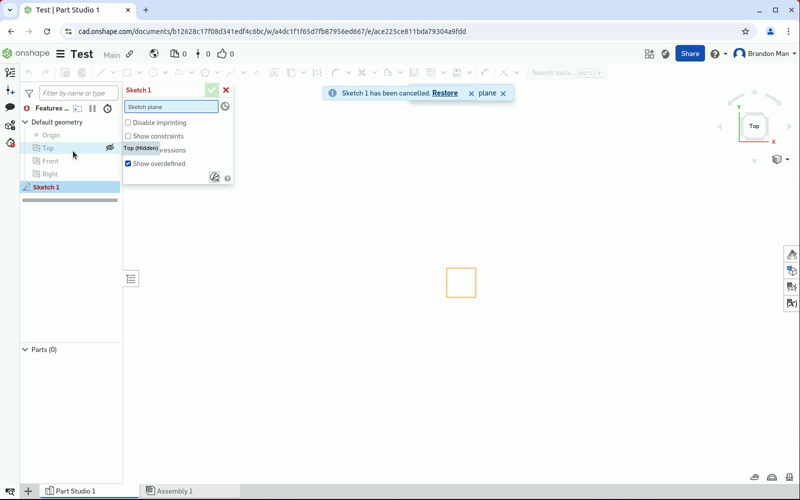
click(73, 150)
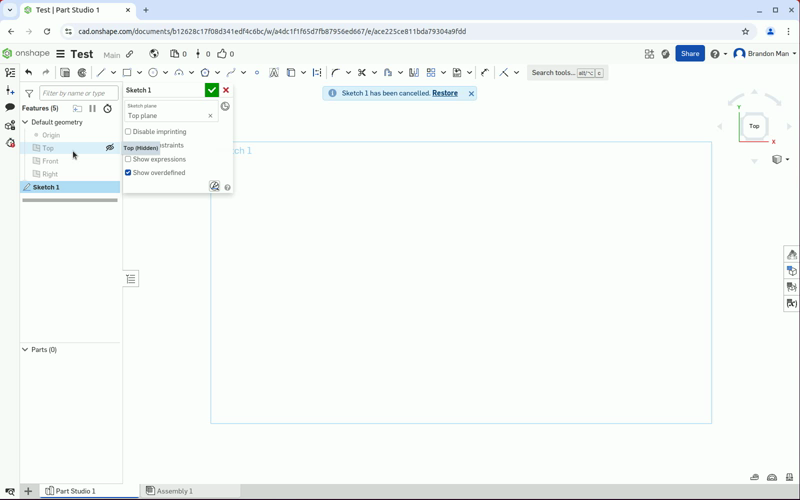
mouse_move(73, 352)
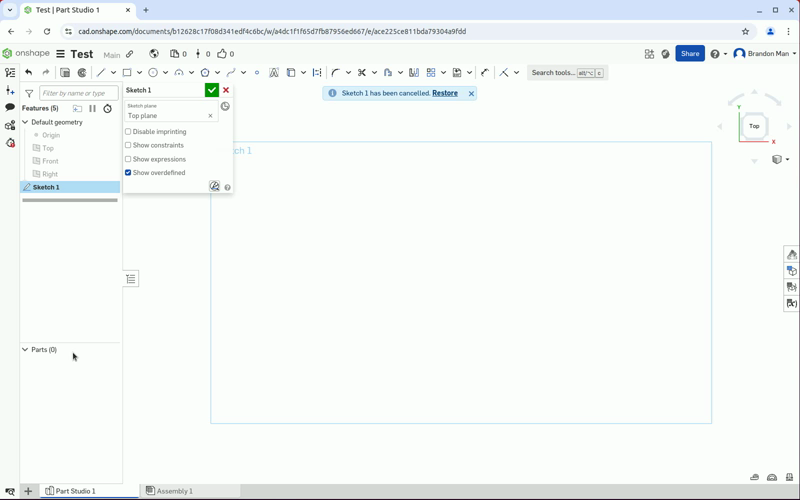
key(y)
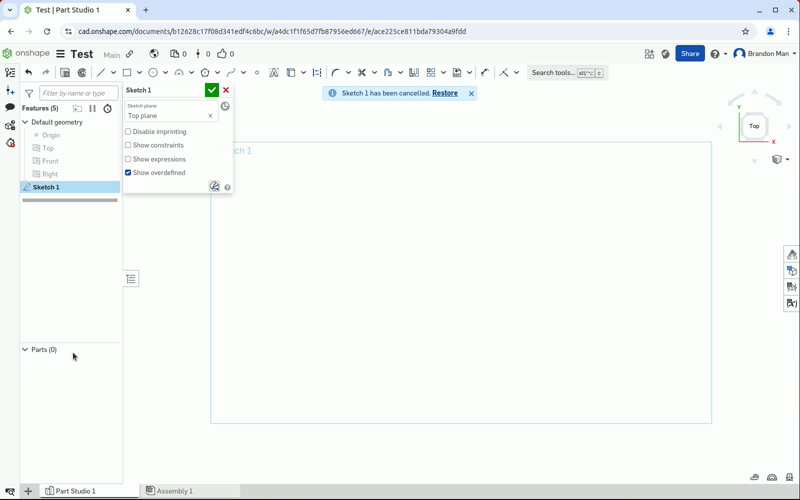
key(c)
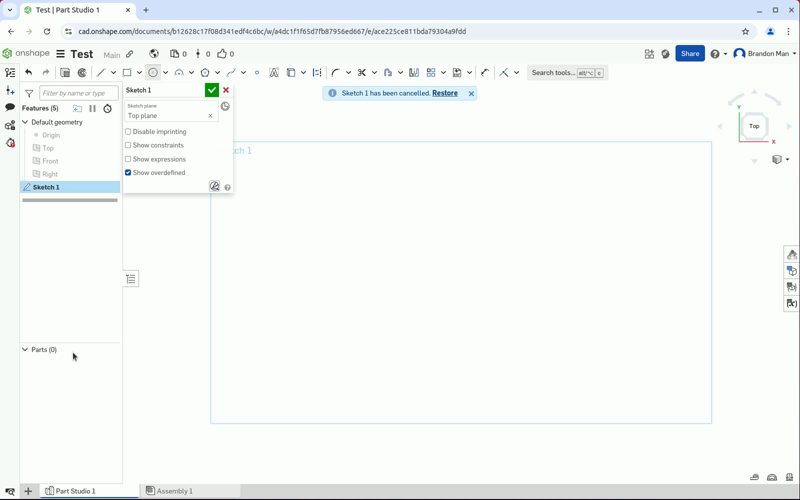
key_down(shift)
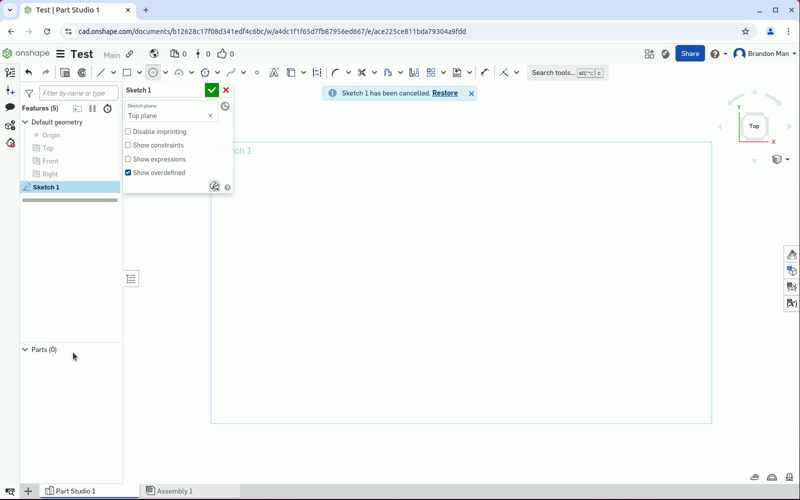
mouse_move(461, 282)
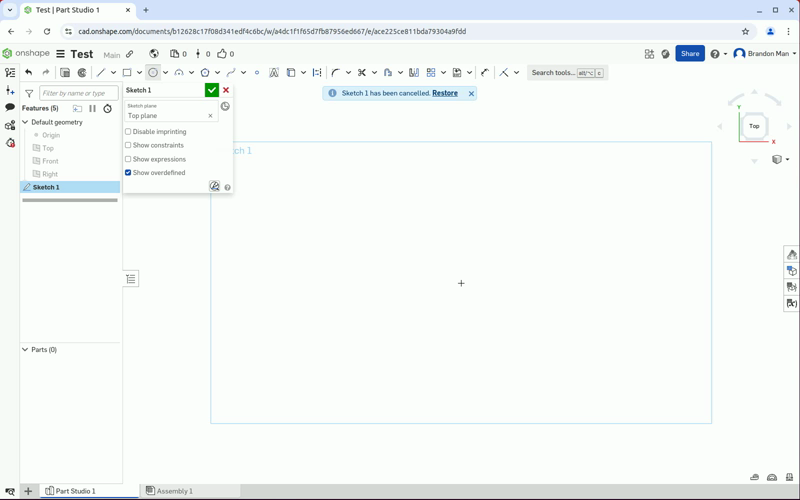
click(461, 282)
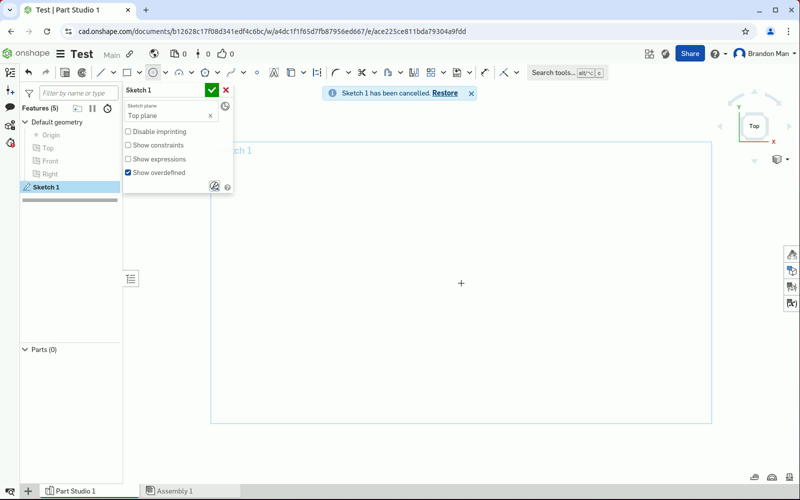
key_up(shift)
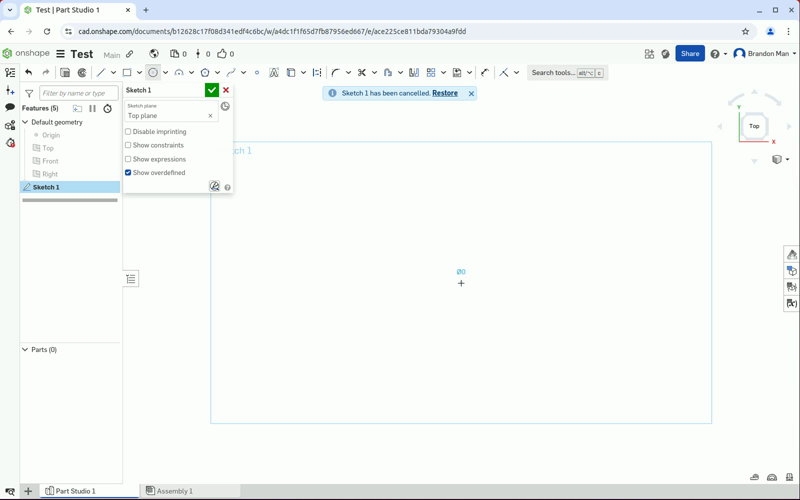
mouse_move(574, 282)
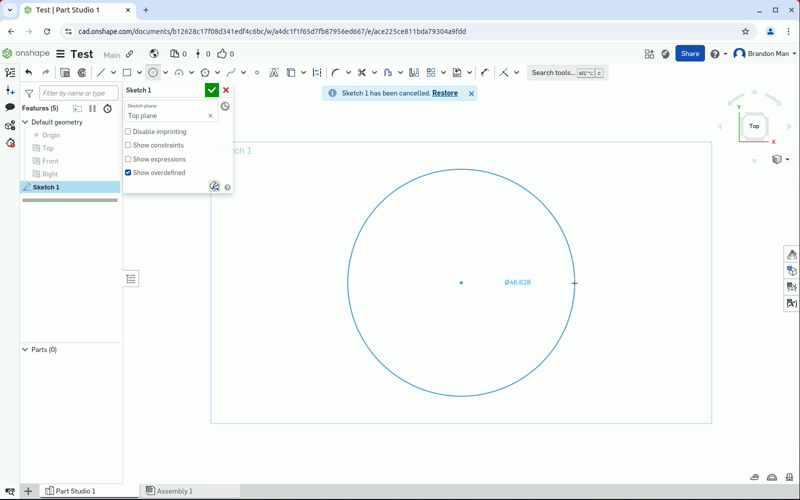
click(574, 282)
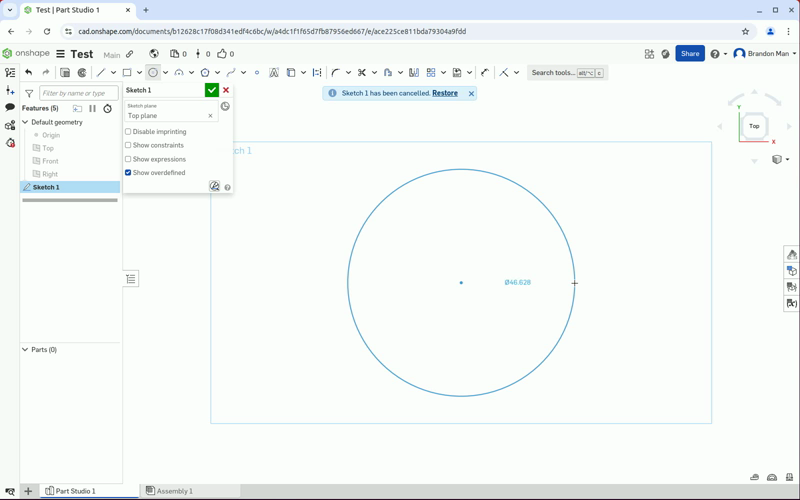
key(esc)
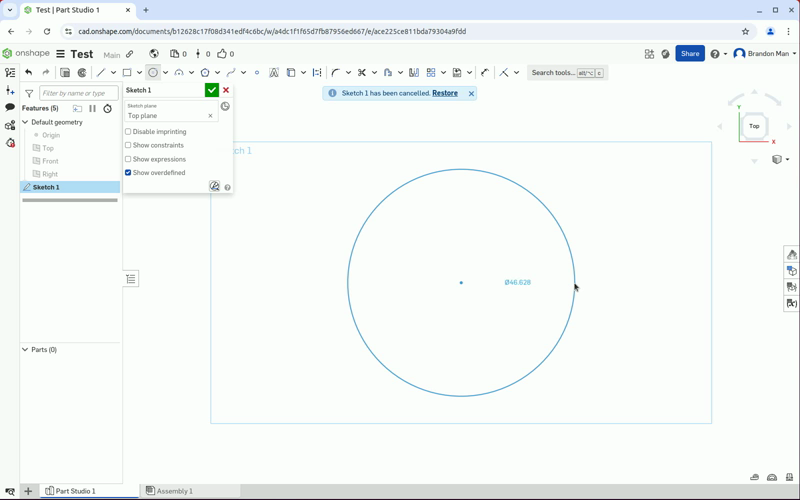
mouse_move(424, 300)
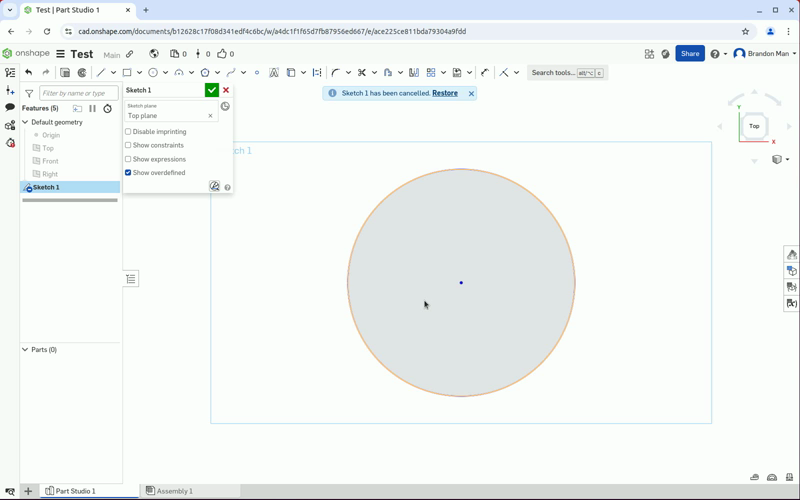
click(424, 300)
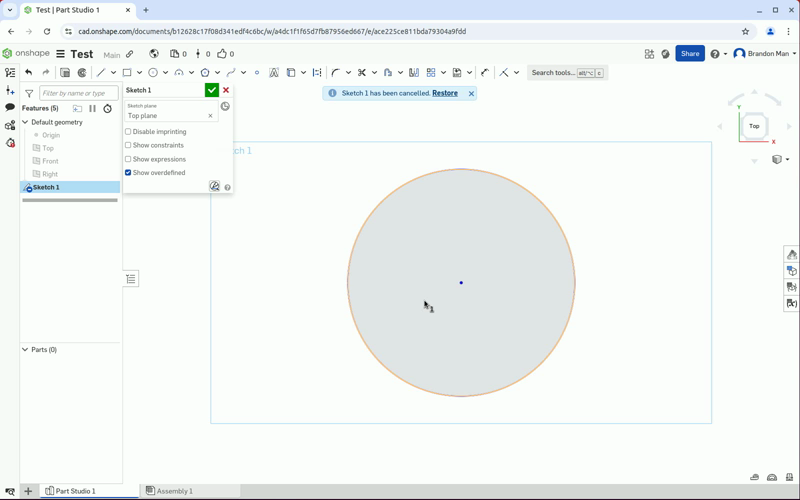
mouse_move(73, 352)
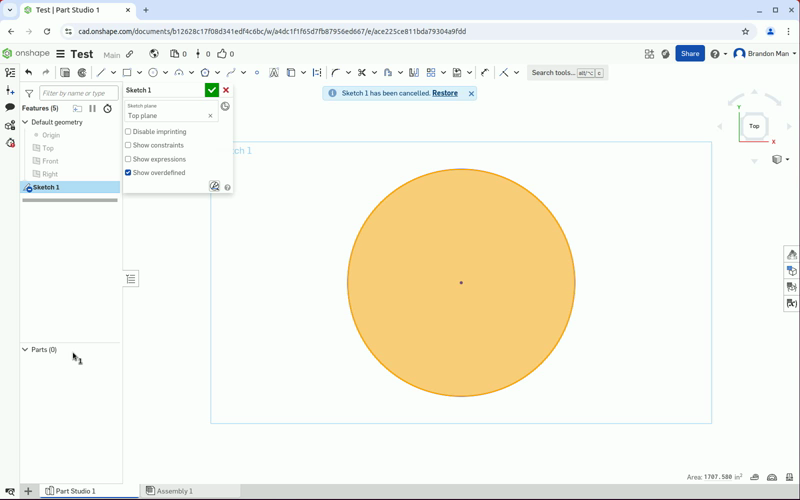
key(shift+y)
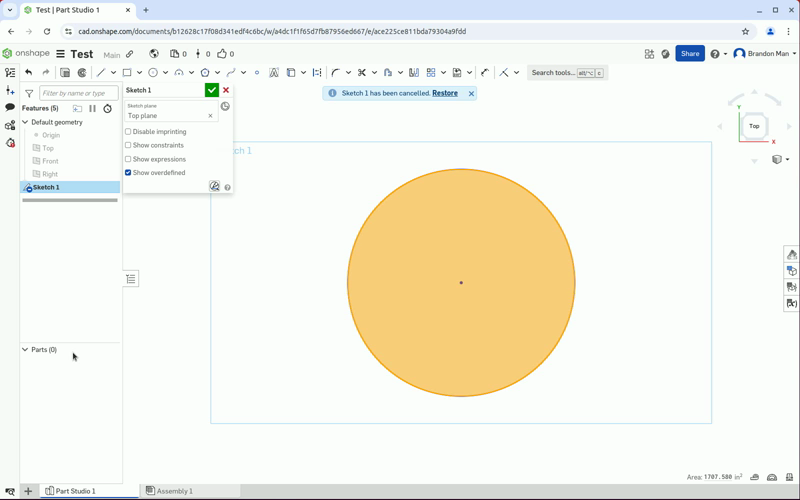
key(shift+e)
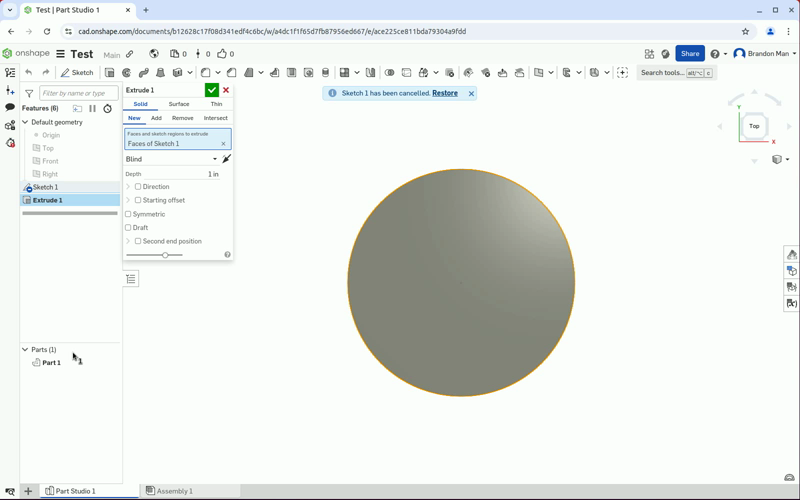
mouse_move(143, 106)
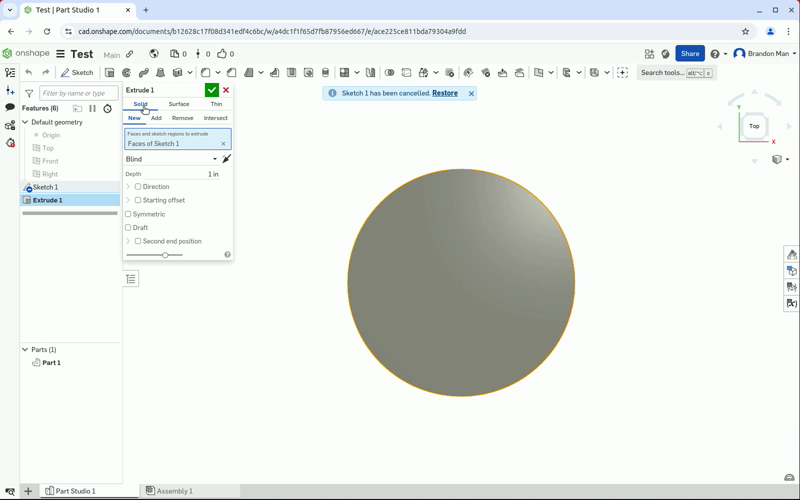
click(143, 106)
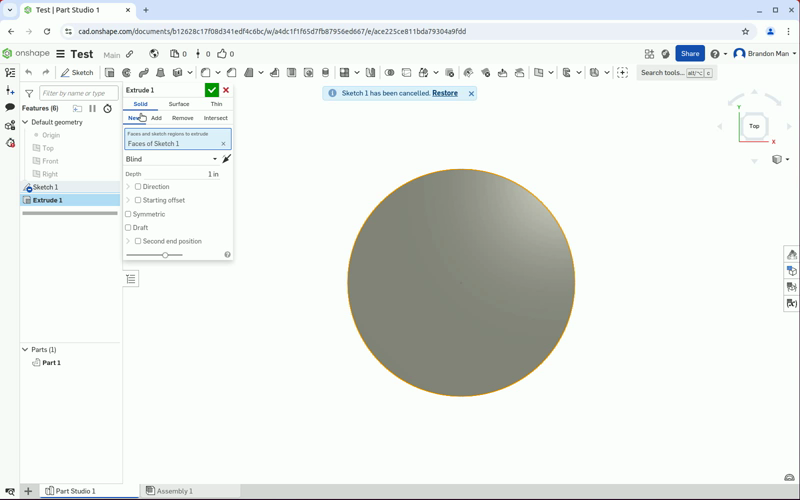
mouse_move(137, 120)
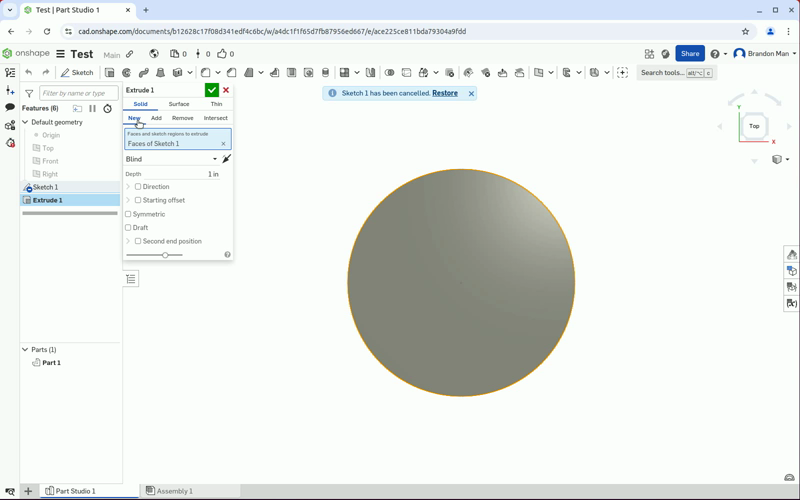
click(137, 120)
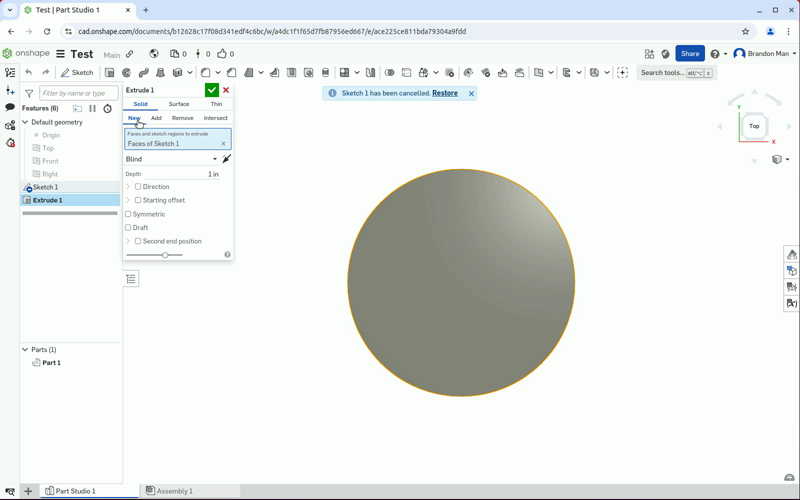
key(tab, 4)
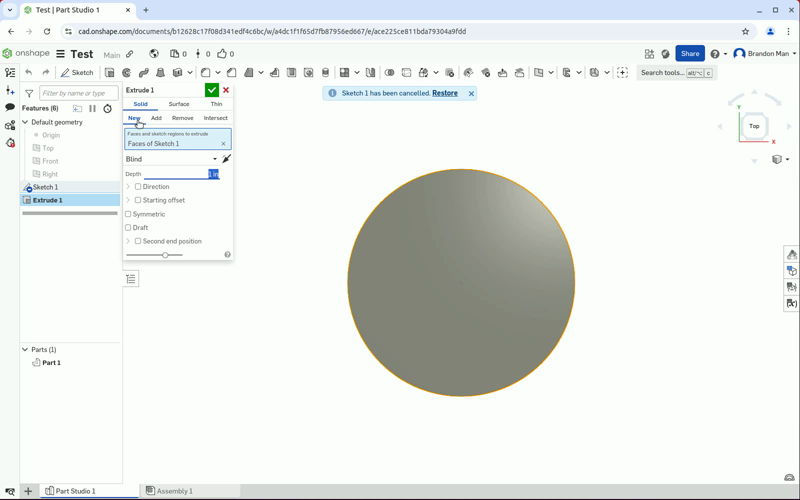
text(11.554)
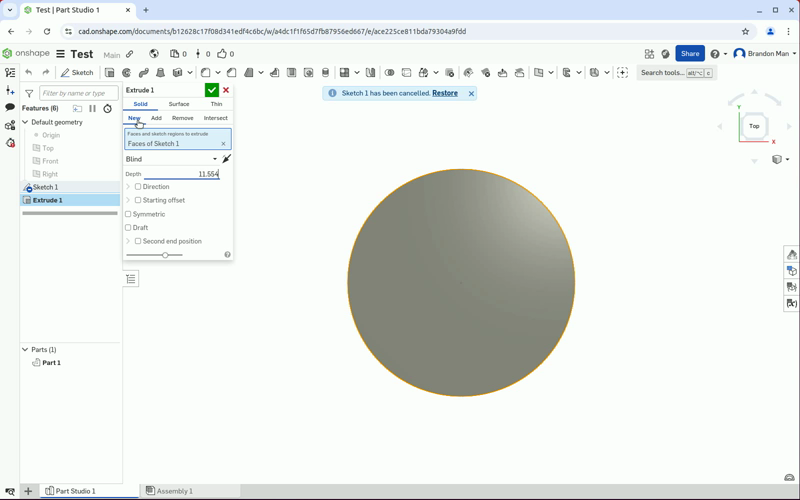
key(enter)
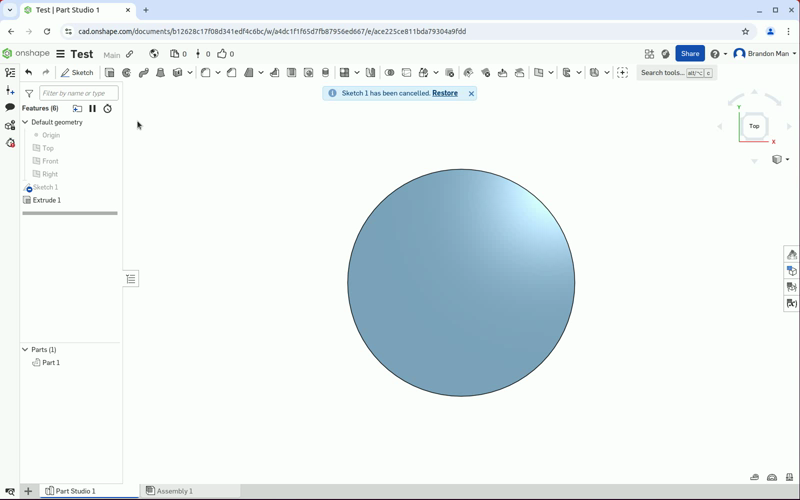
key(shift+h)
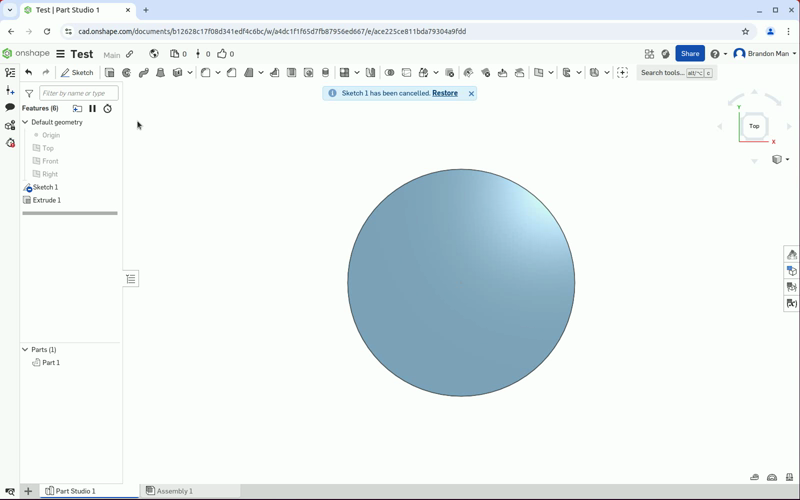
key(shift+h)
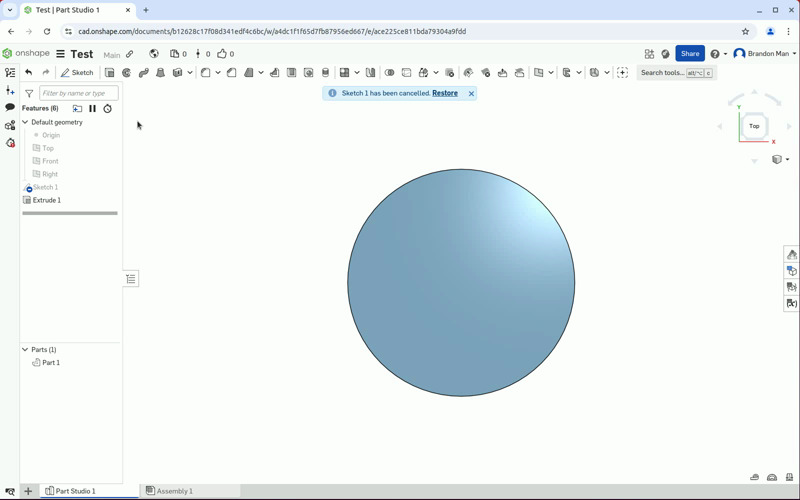
mouse_move(73, 189)
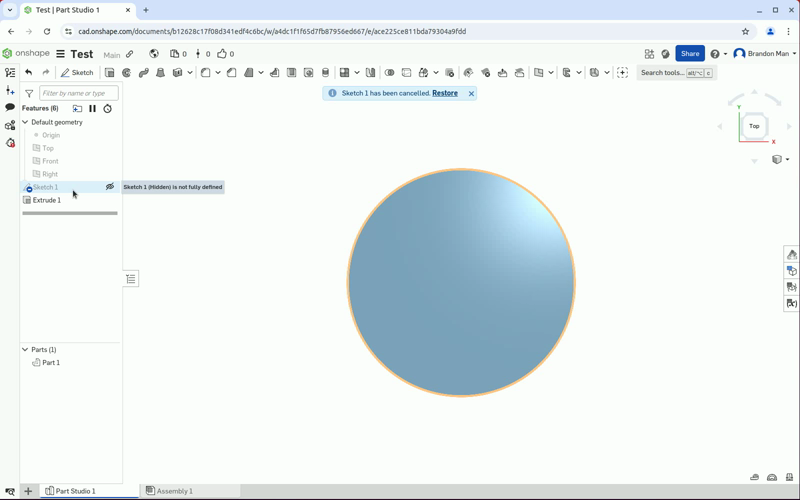
click(73, 189)
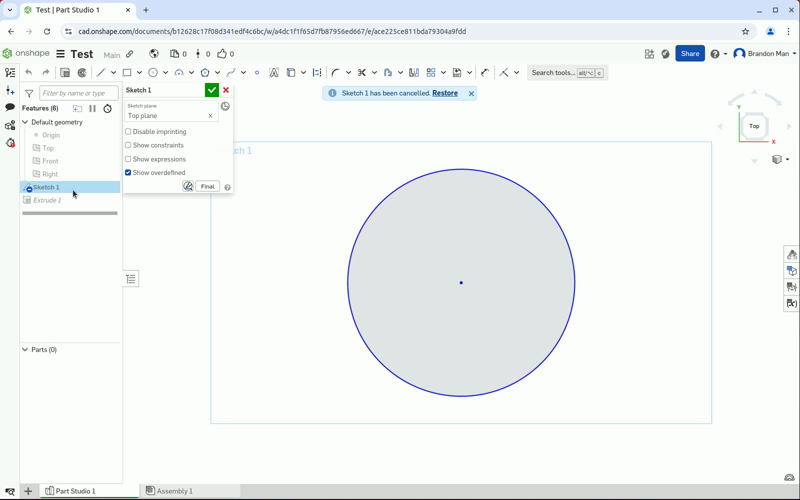
mouse_move(229, 92)
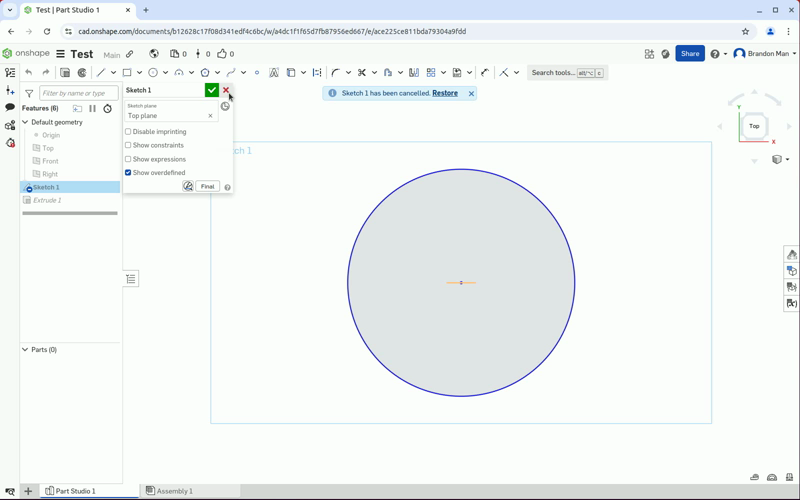
click(229, 92)
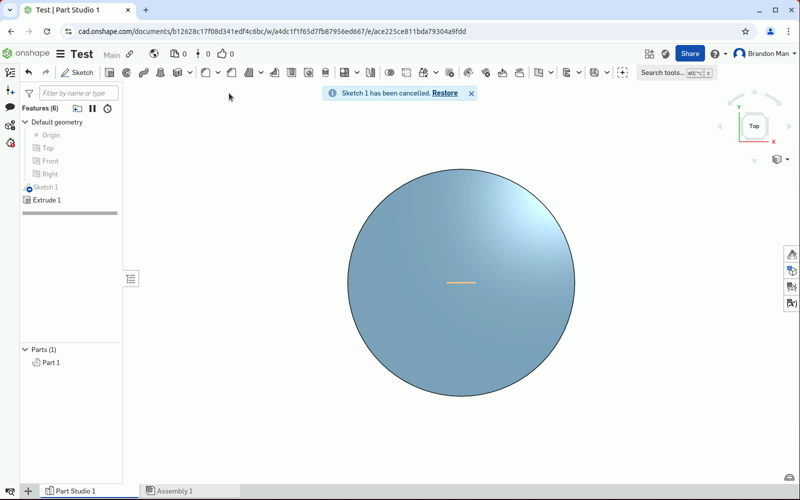
mouse_move(541, 75)
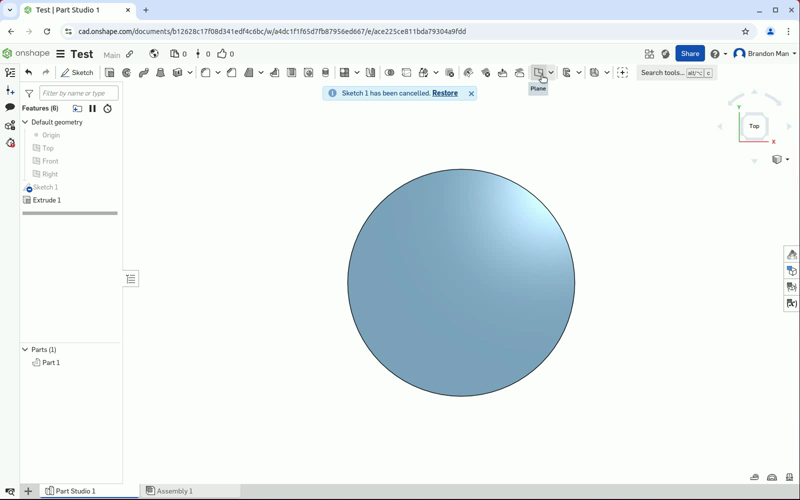
click(541, 75)
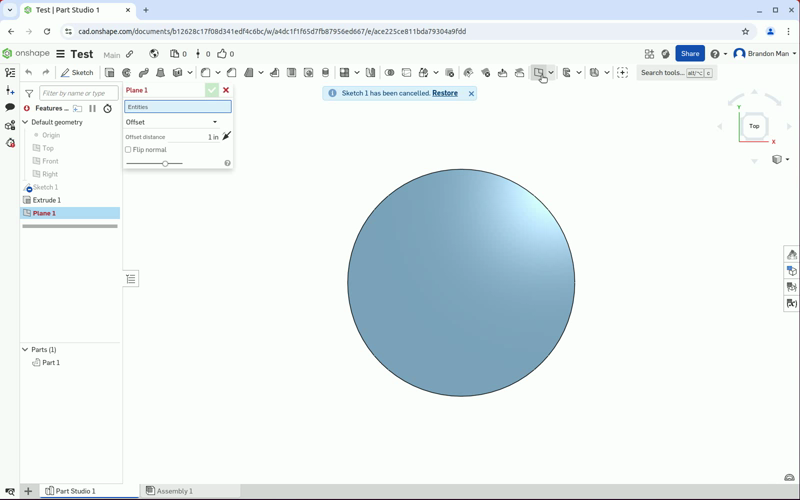
mouse_move(73, 150)
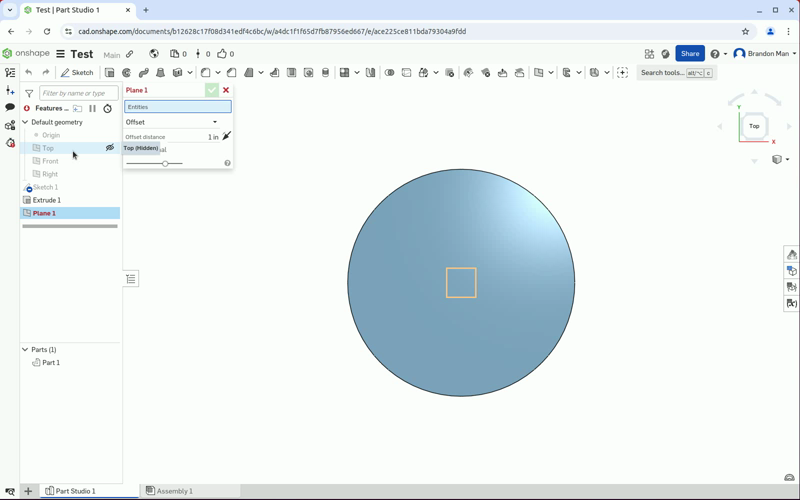
click(73, 150)
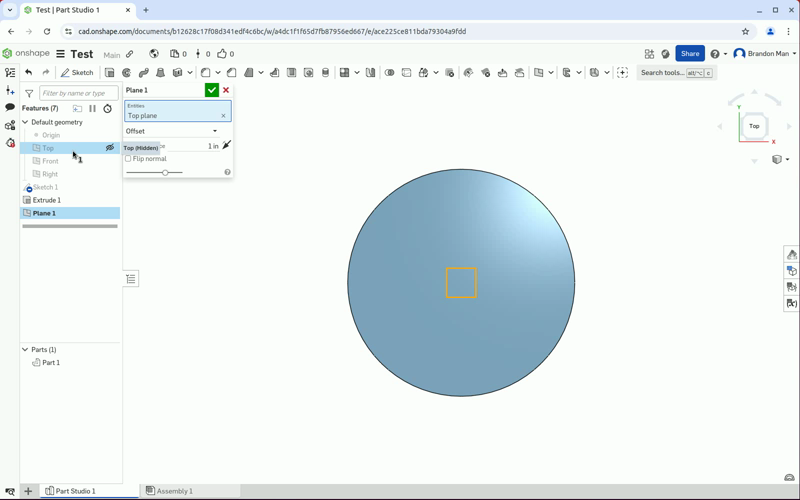
key(tab, 2)
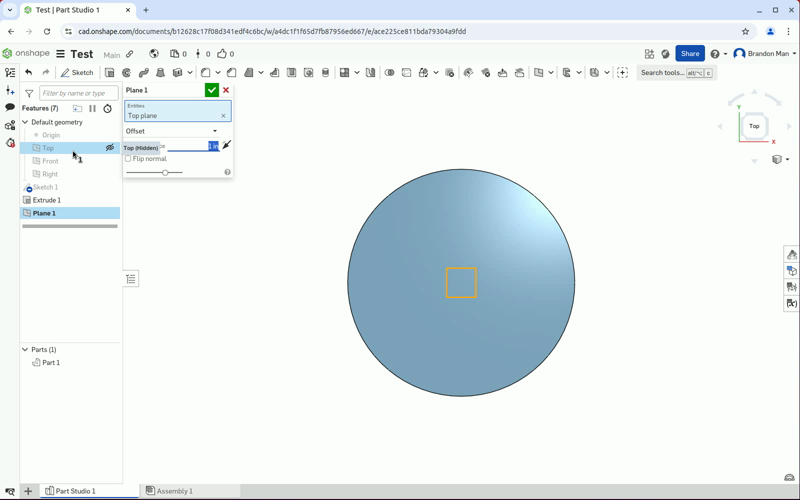
text(11.554)
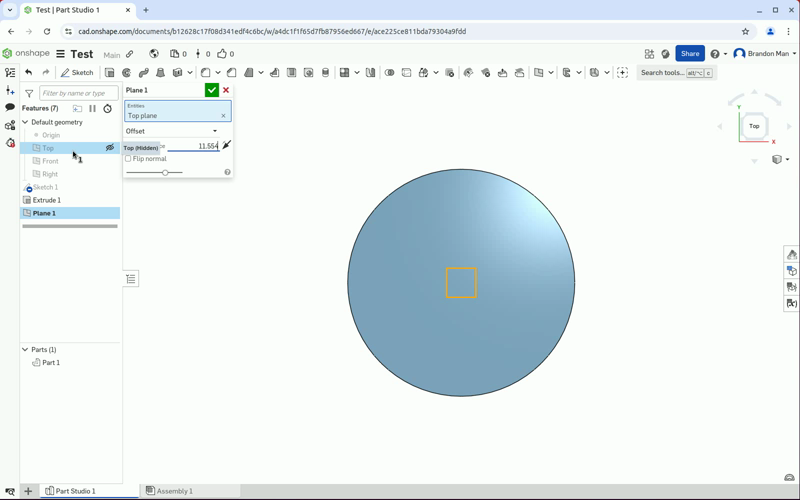
key(enter, 2)
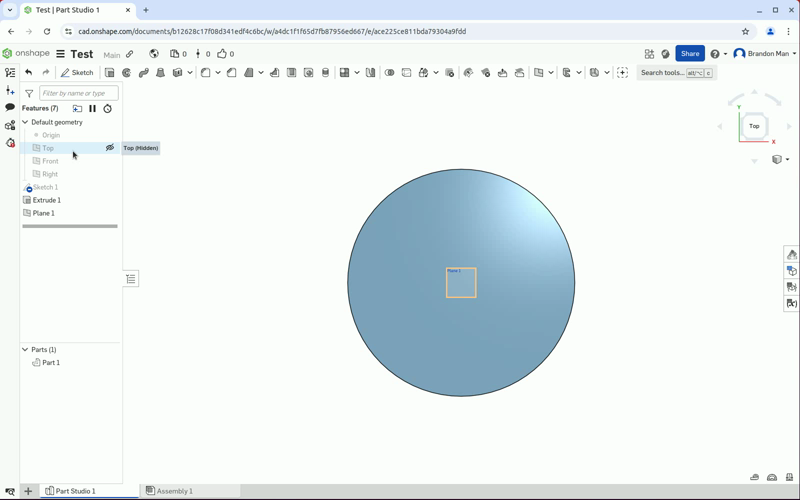
key(shift+s)
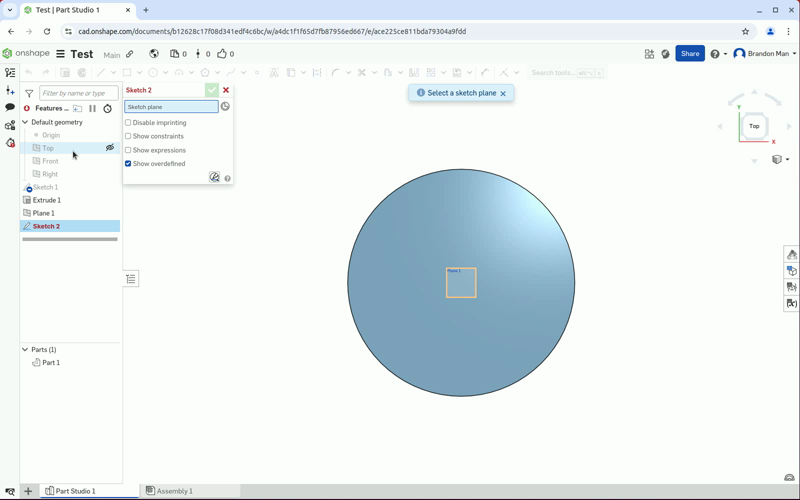
mouse_move(73, 215)
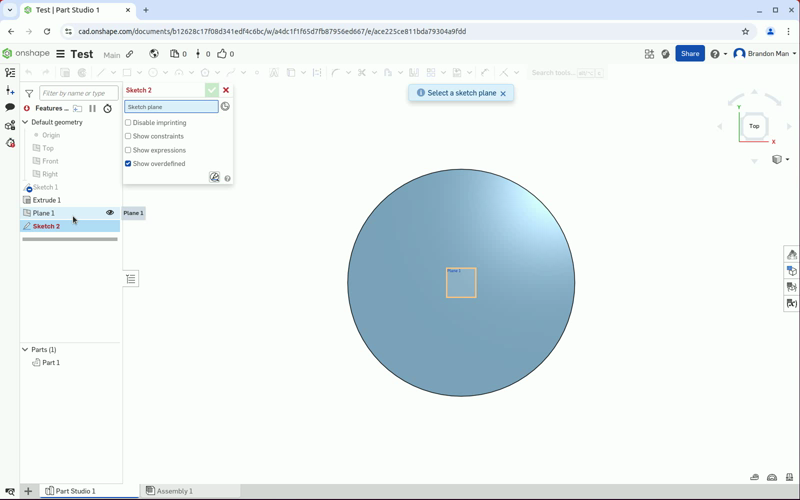
click(73, 215)
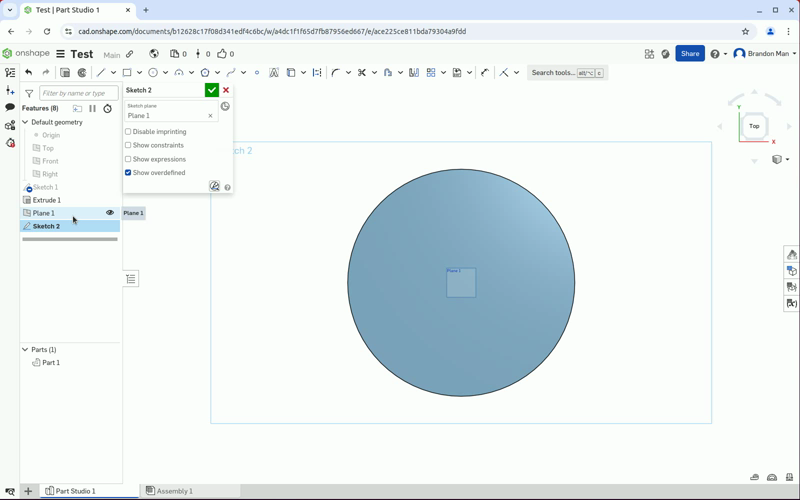
mouse_move(73, 352)
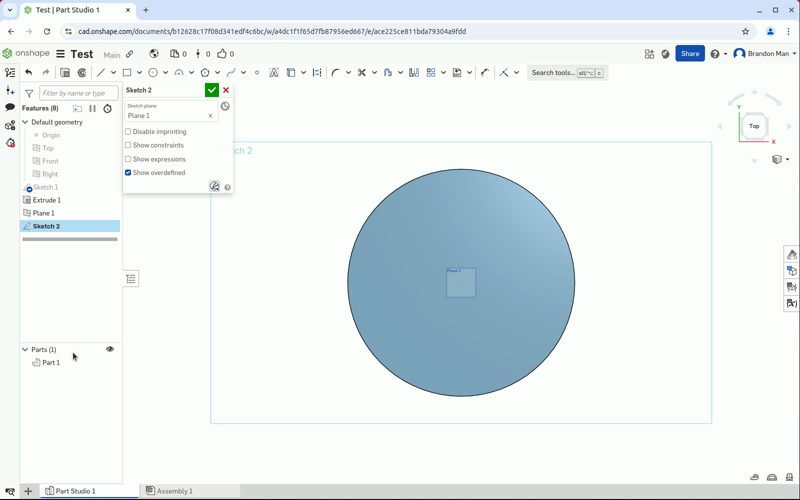
key(y)
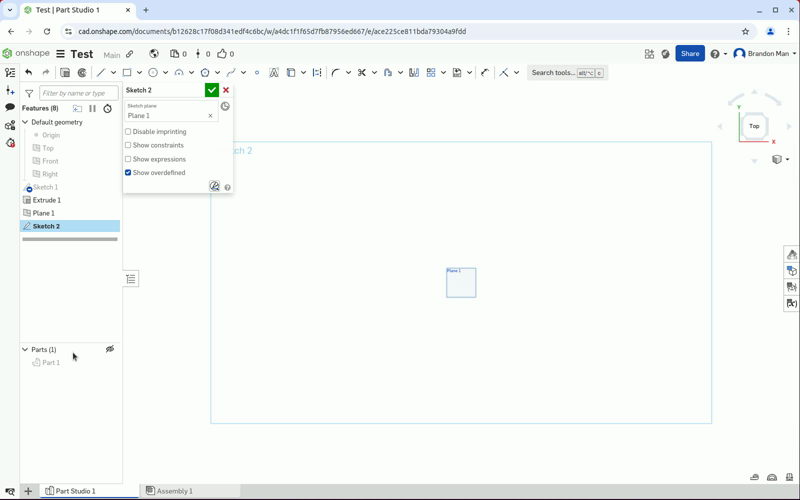
key(c)
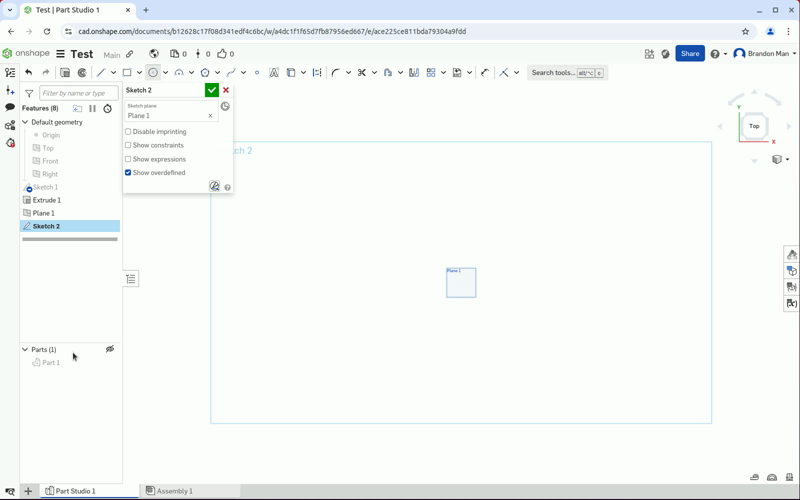
key_down(shift)
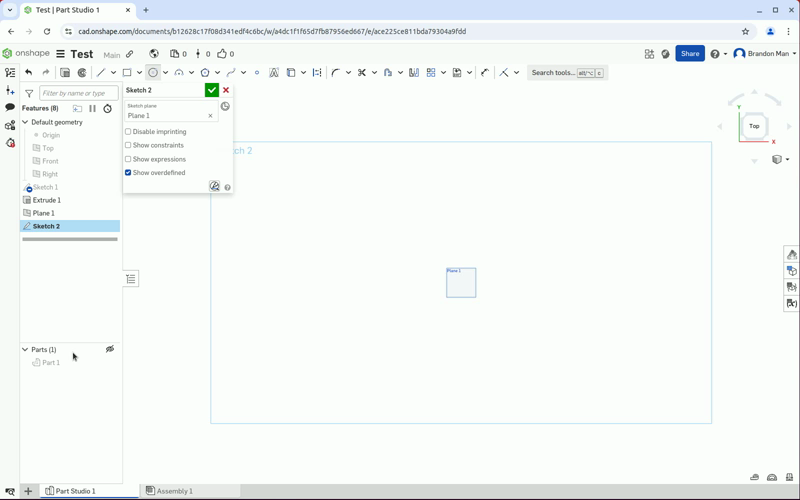
mouse_move(460, 282)
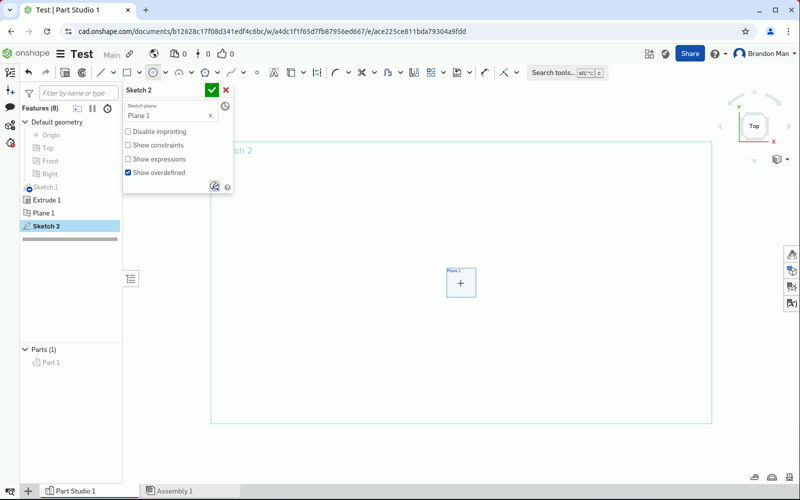
click(460, 282)
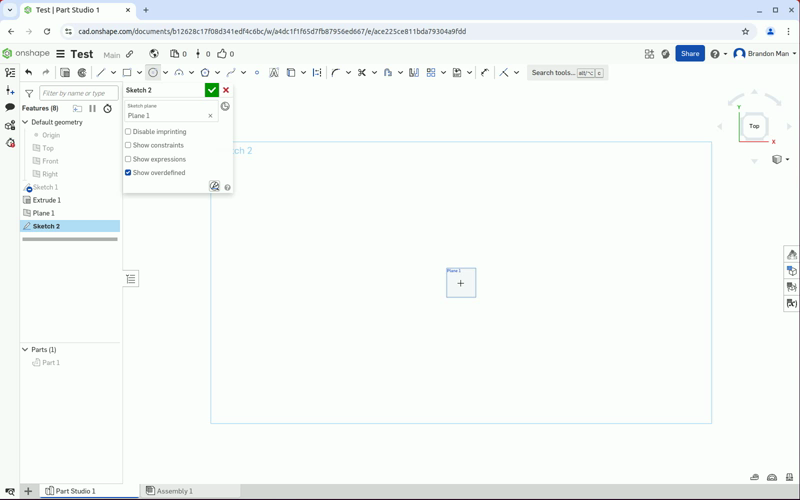
key_up(shift)
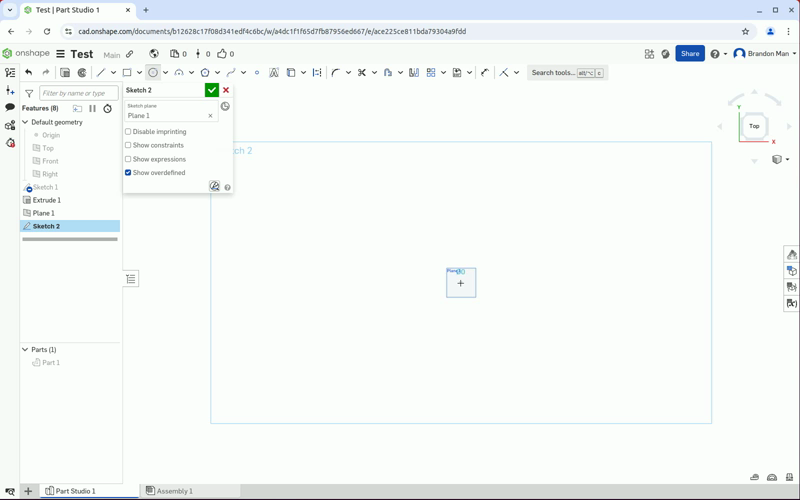
mouse_move(529, 282)
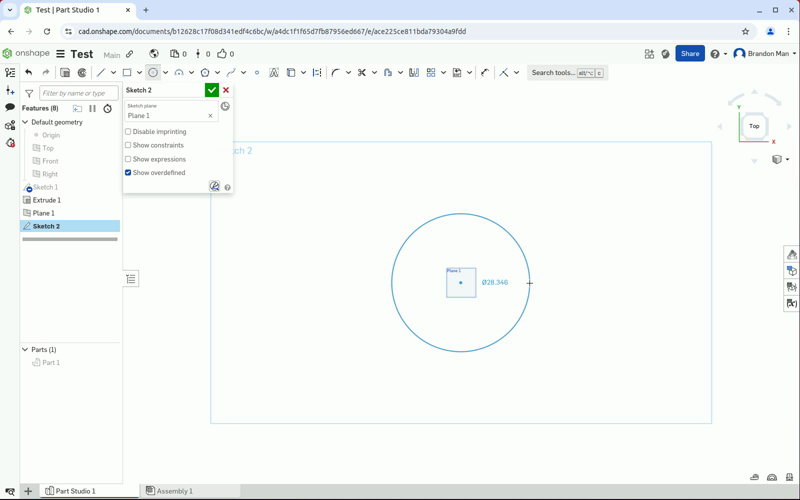
click(529, 282)
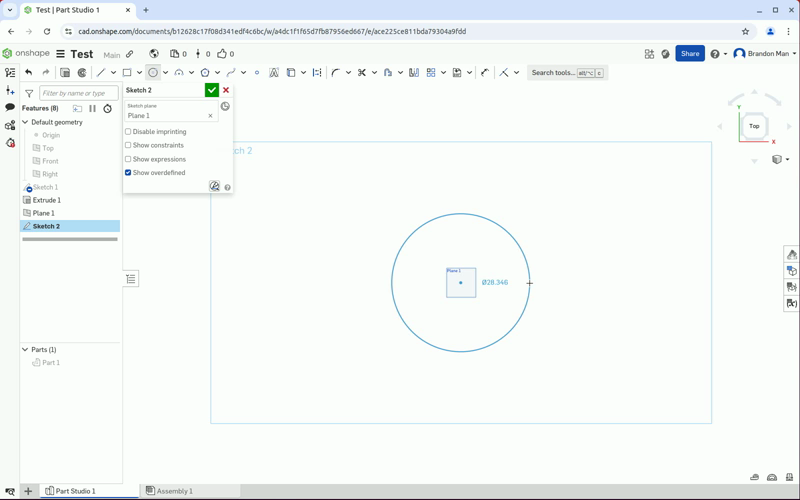
key(esc)
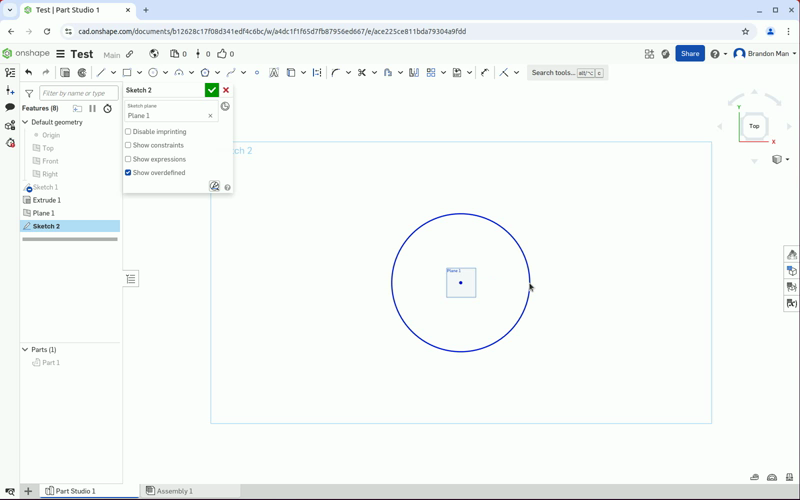
mouse_move(454, 314)
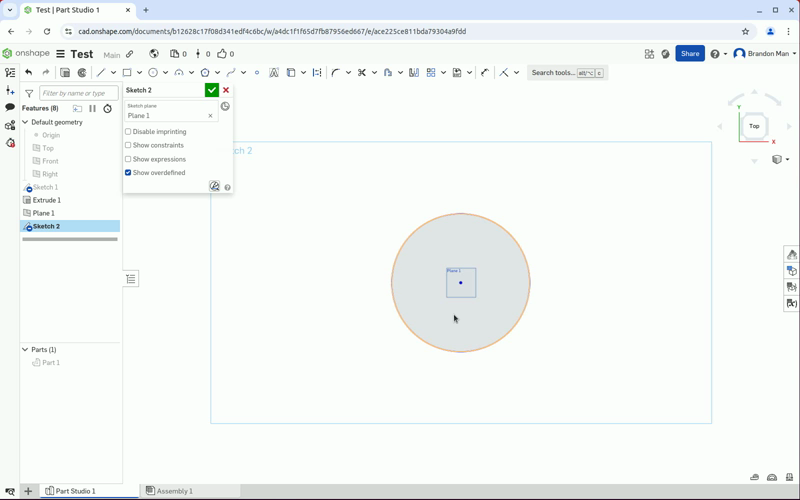
click(454, 314)
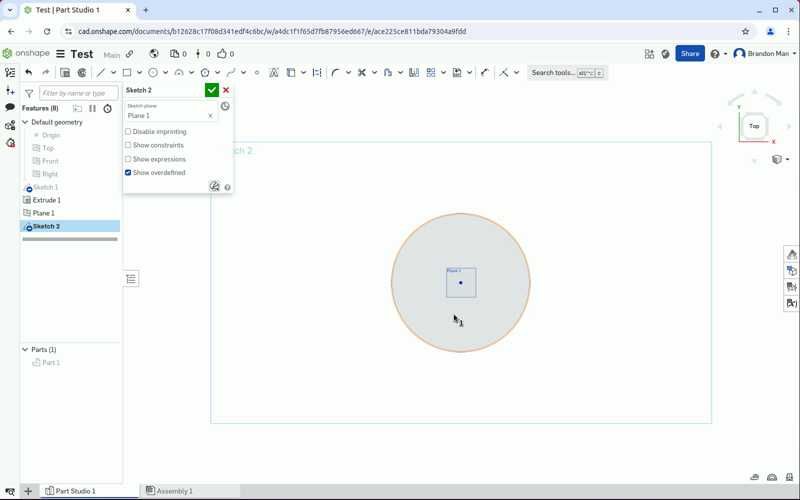
mouse_move(73, 352)
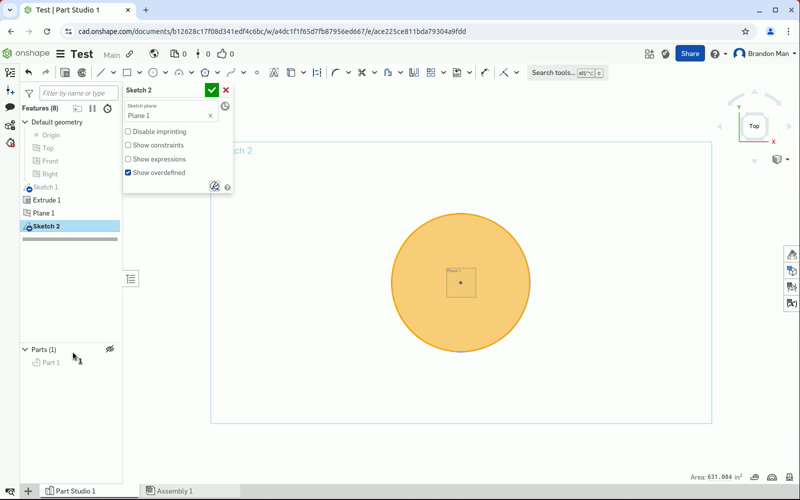
key(shift+y)
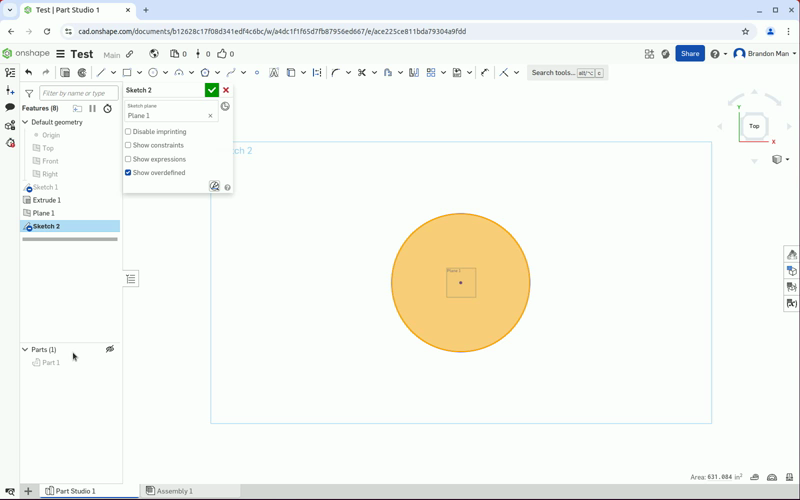
key(shift+e)
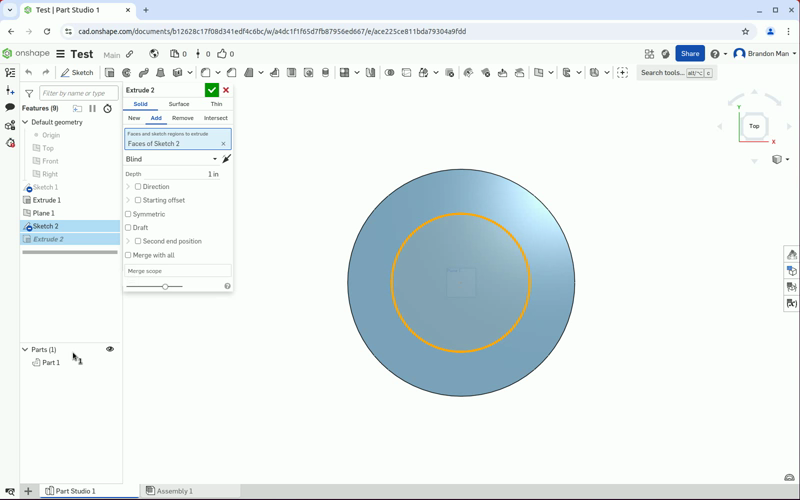
mouse_move(143, 106)
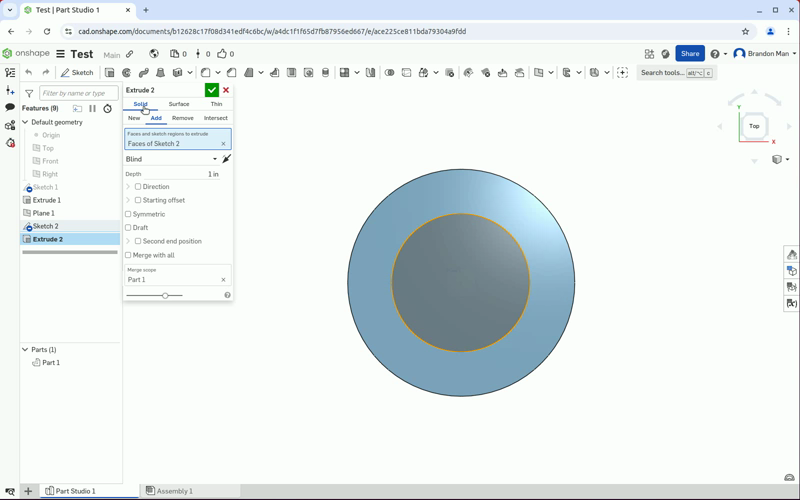
click(143, 106)
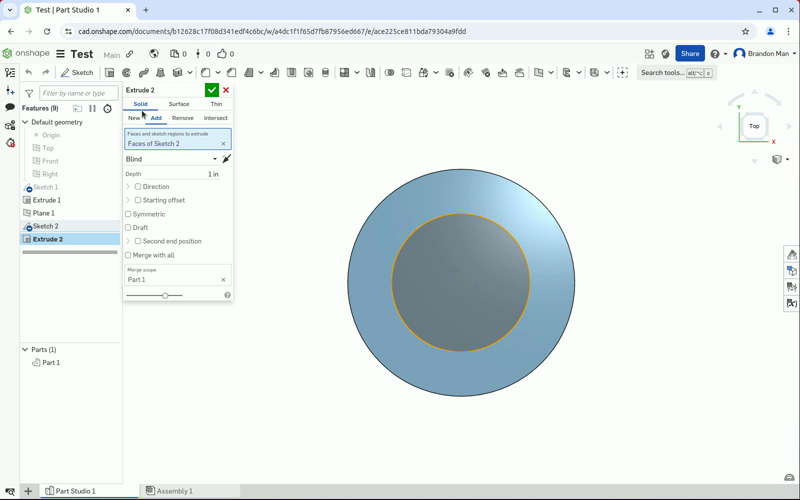
mouse_move(137, 120)
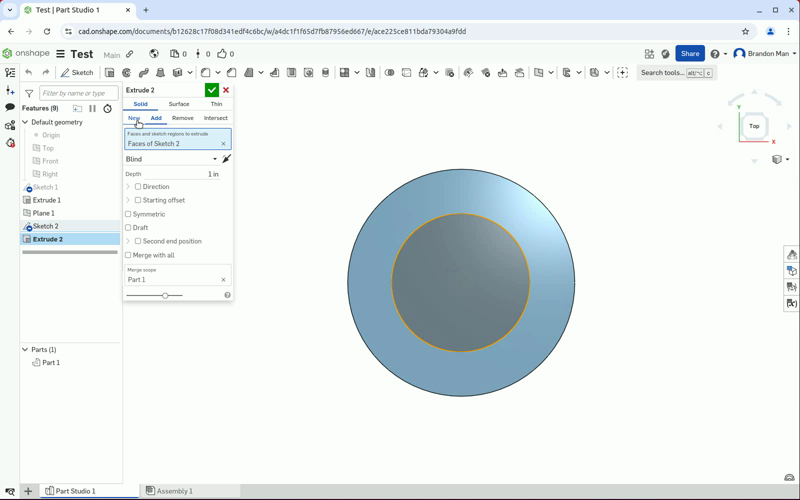
click(137, 120)
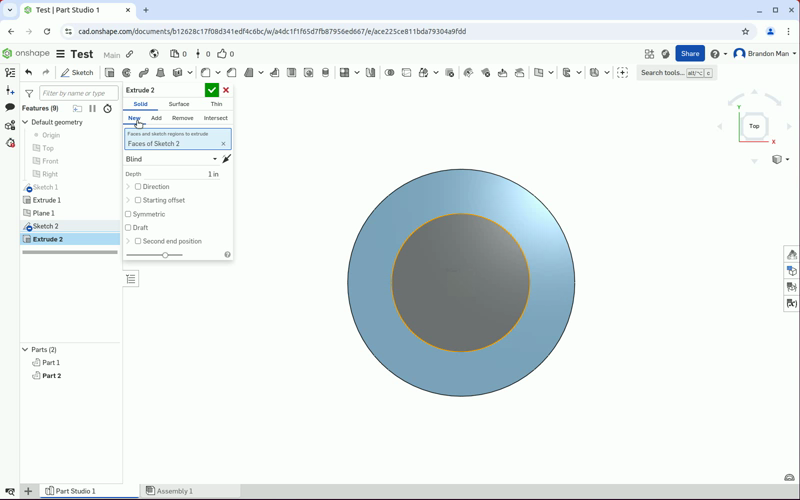
key(tab, 4)
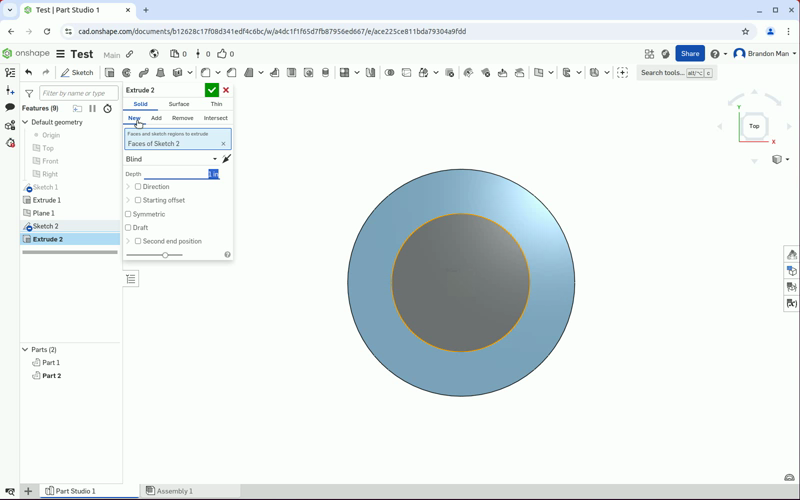
text(10.11)
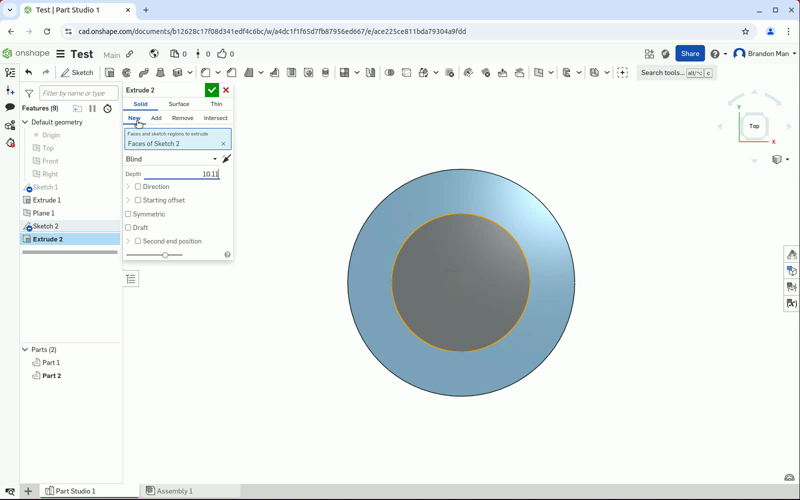
key(enter)
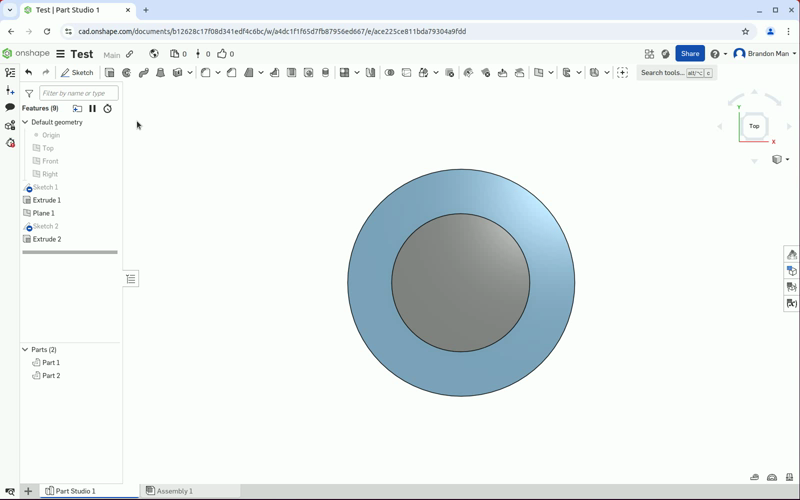
key(shift+h)
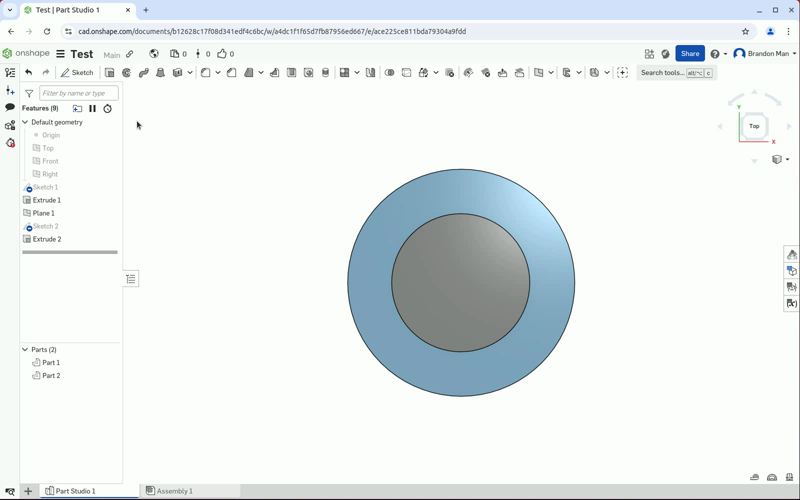
key(shift+h)
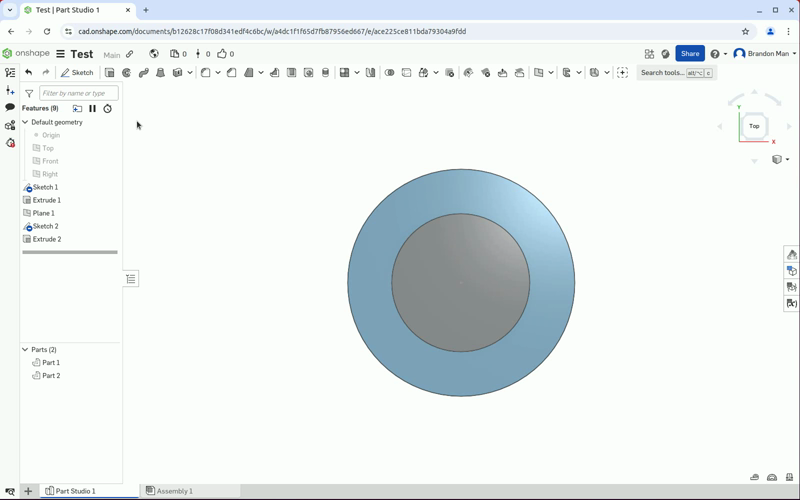
key(shift+7)
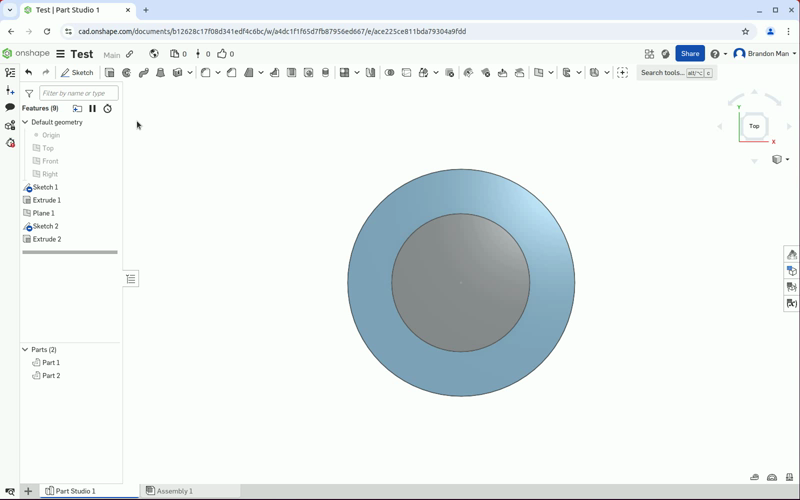
key(up, 3)
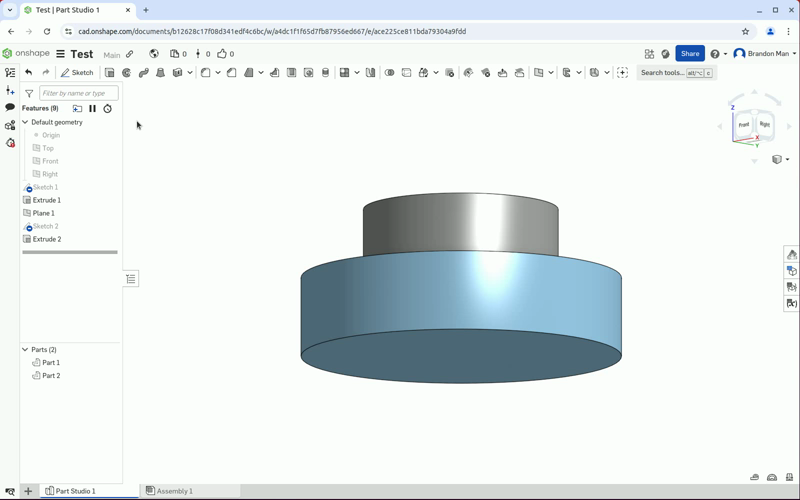
key(left, 3)
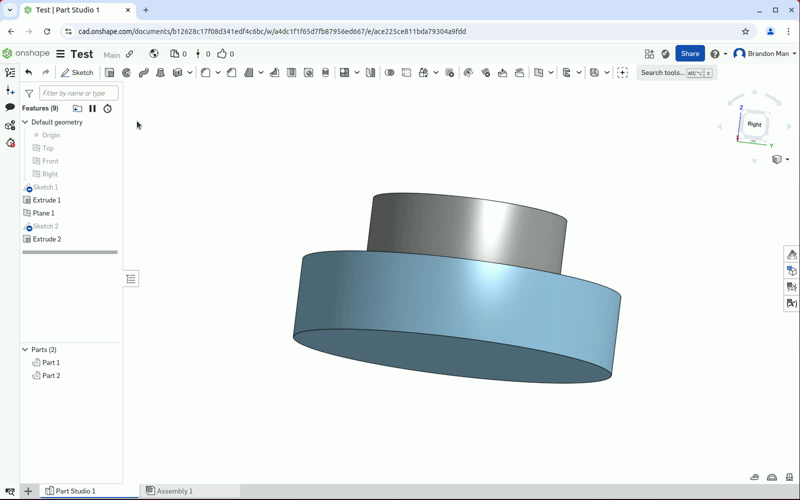
key(right, 3)
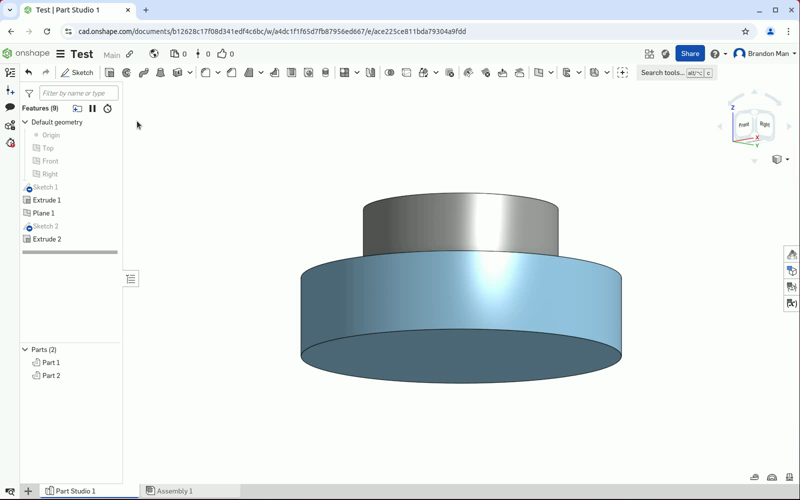
key(down, 3)
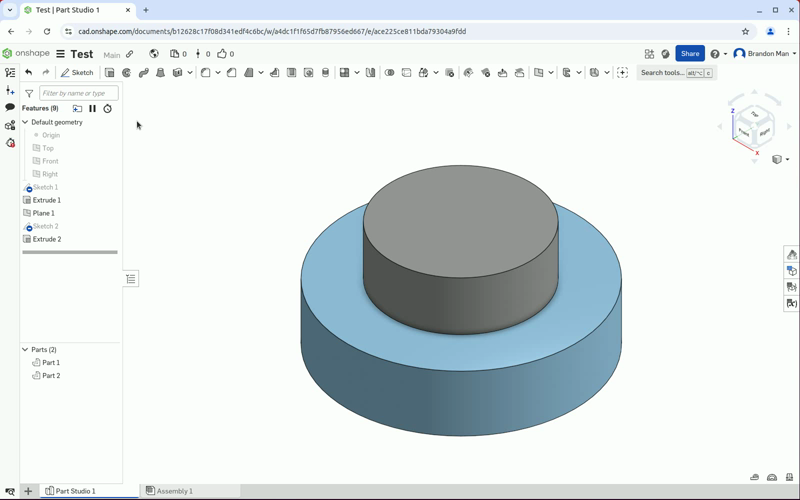
mouse_move(73, 189)
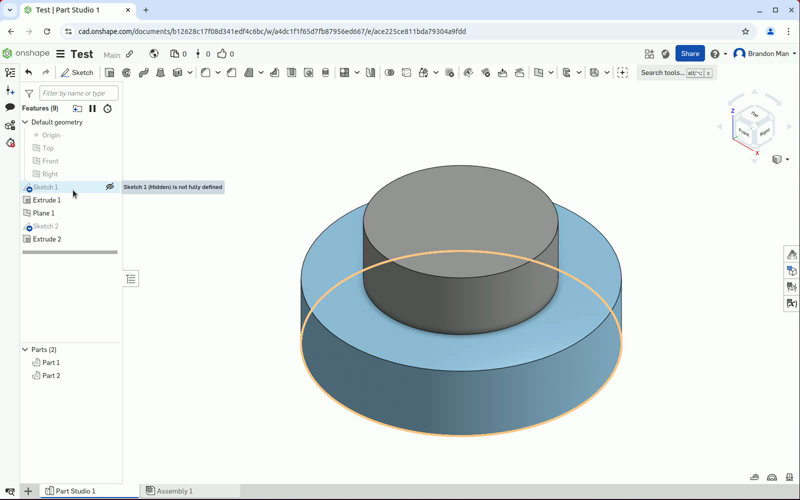
click(73, 189)